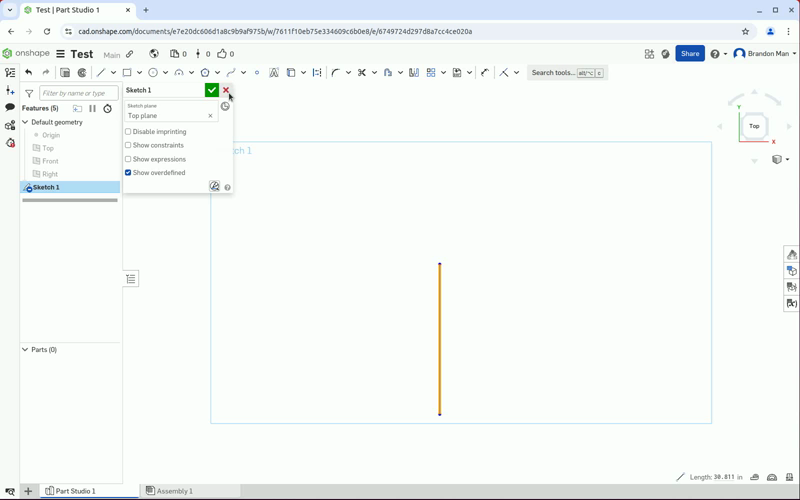
key(shift+h)
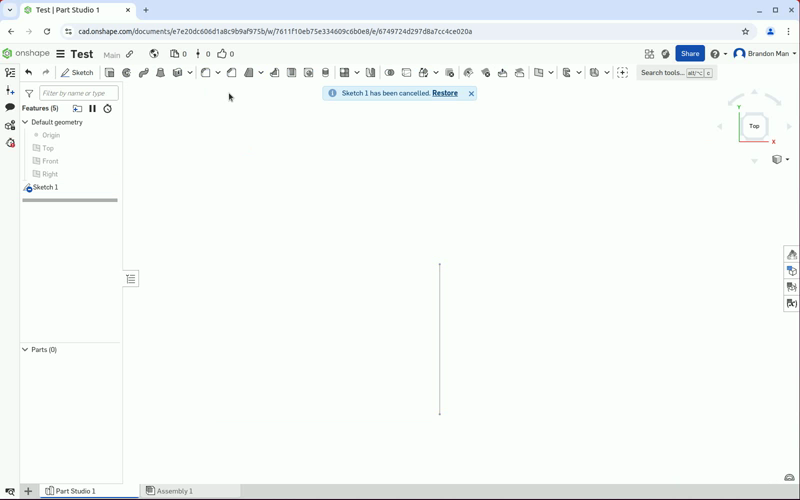
key(shift+s)
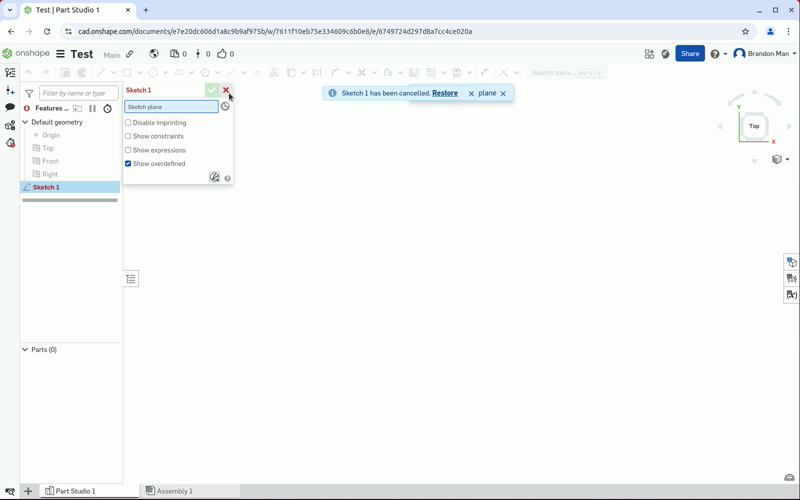
mouse_move(73, 150)
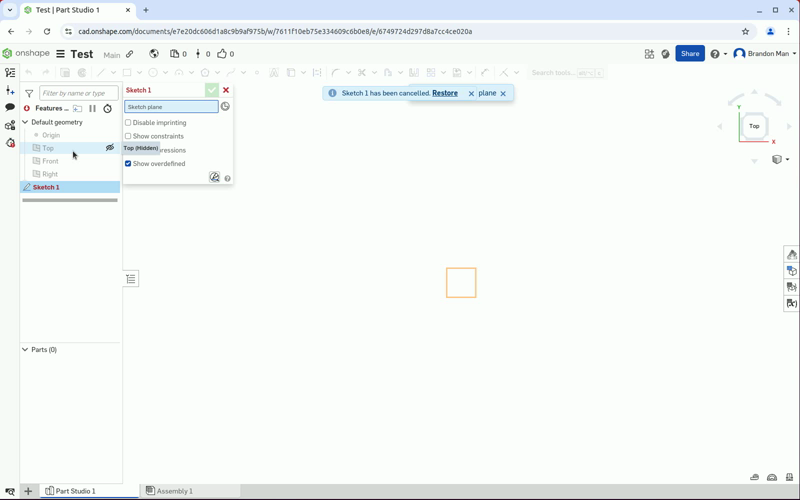
click(73, 150)
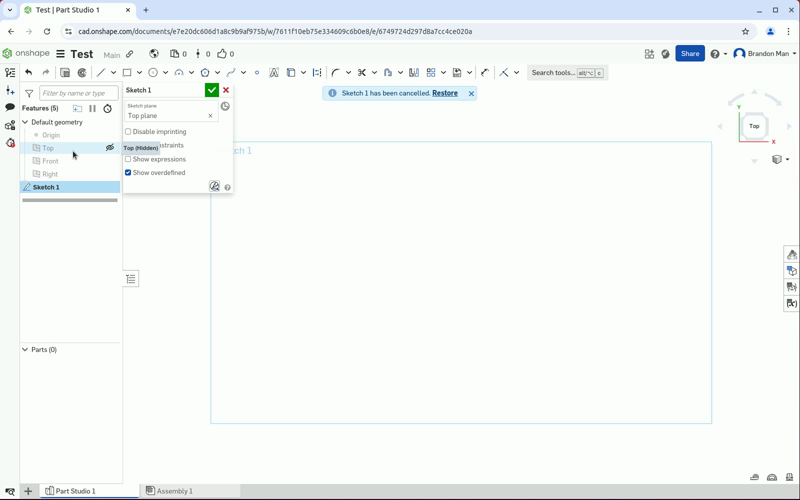
mouse_move(73, 352)
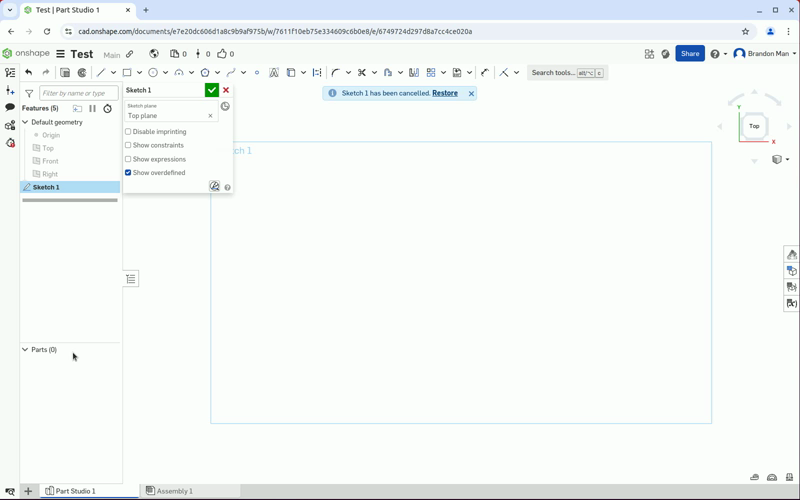
key(y)
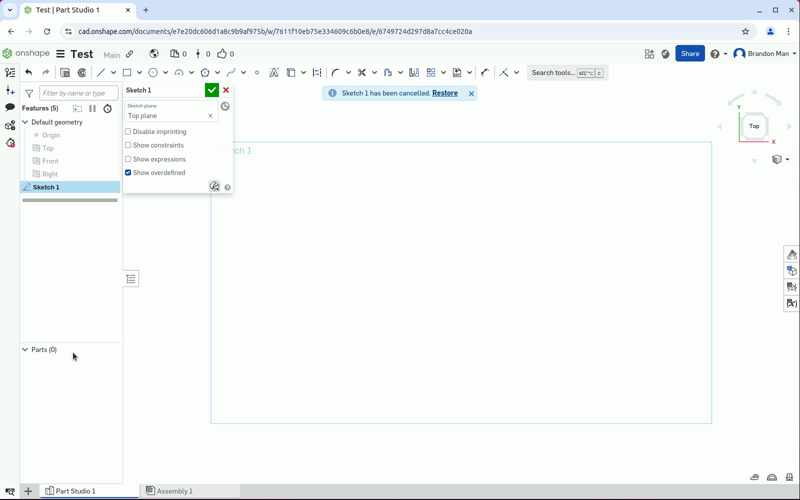
key(c)
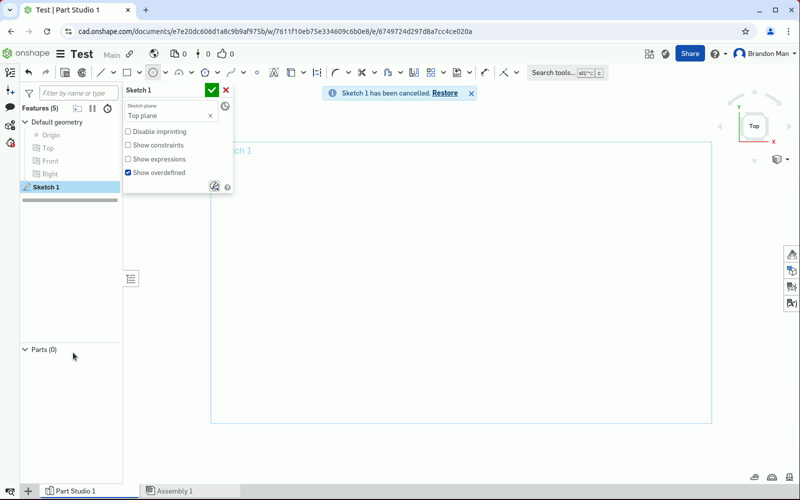
key_down(shift)
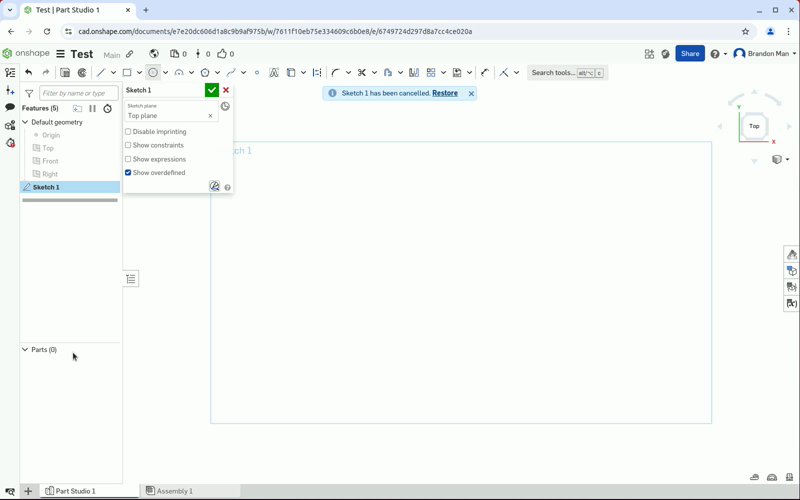
mouse_move(461, 282)
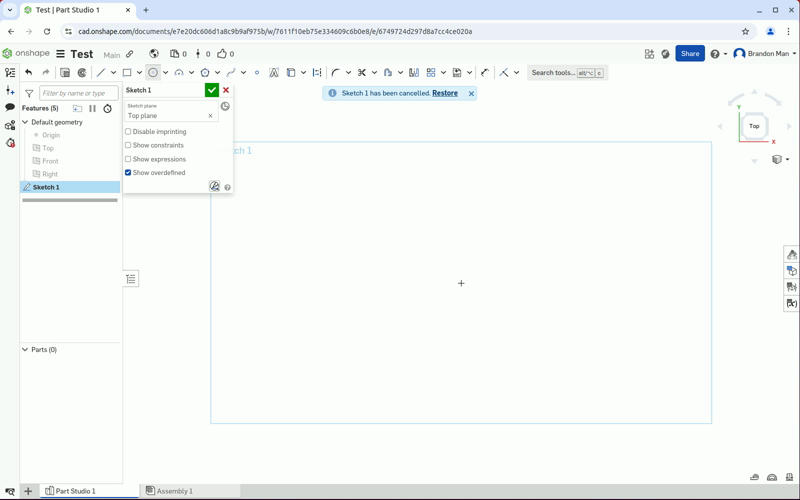
click(461, 282)
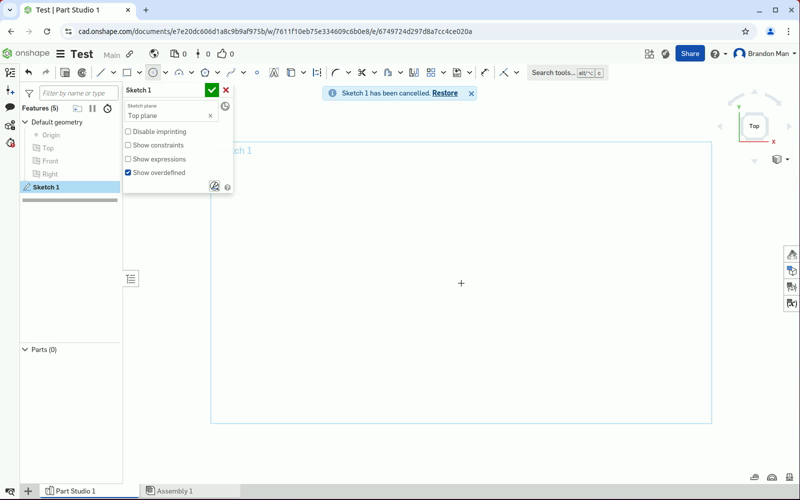
key_up(shift)
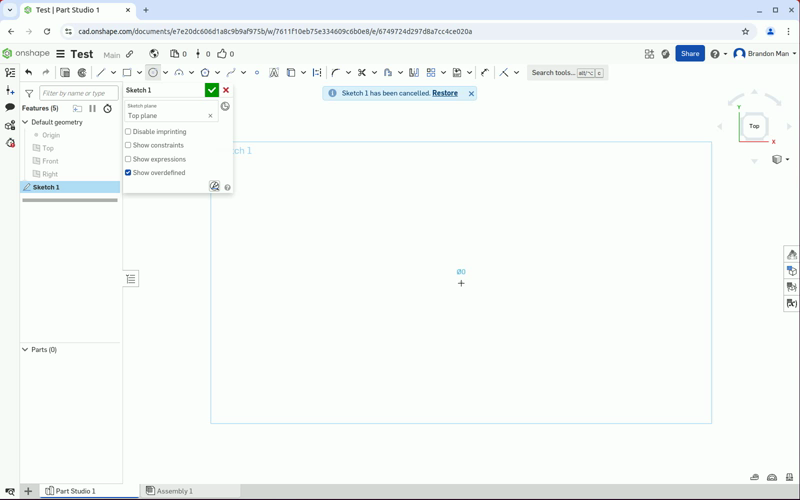
mouse_move(574, 282)
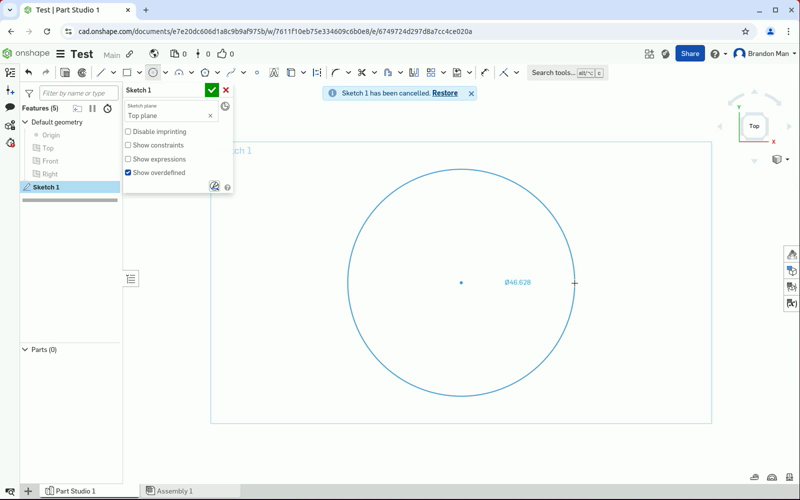
click(574, 282)
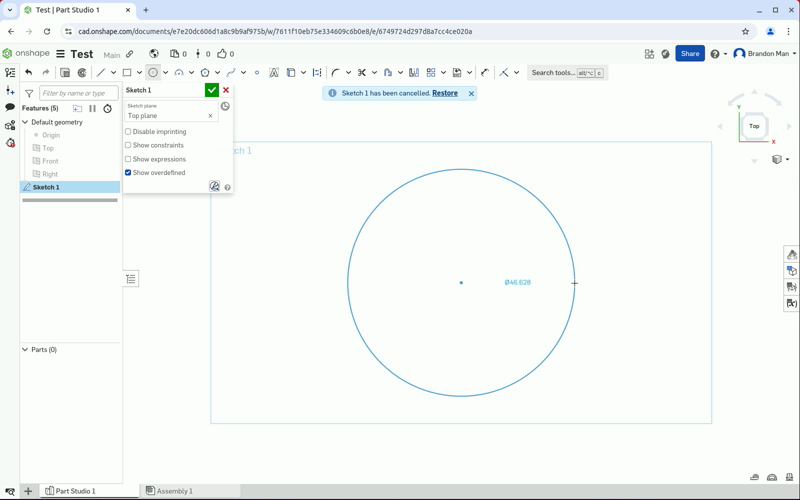
key(esc)
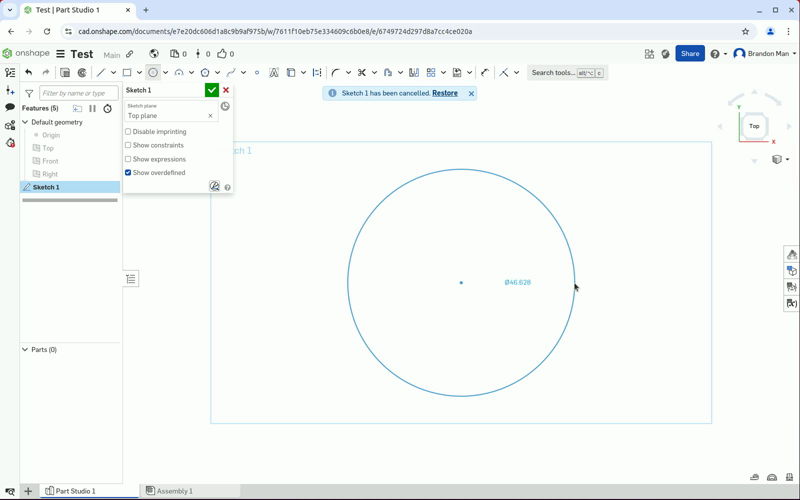
mouse_move(500, 299)
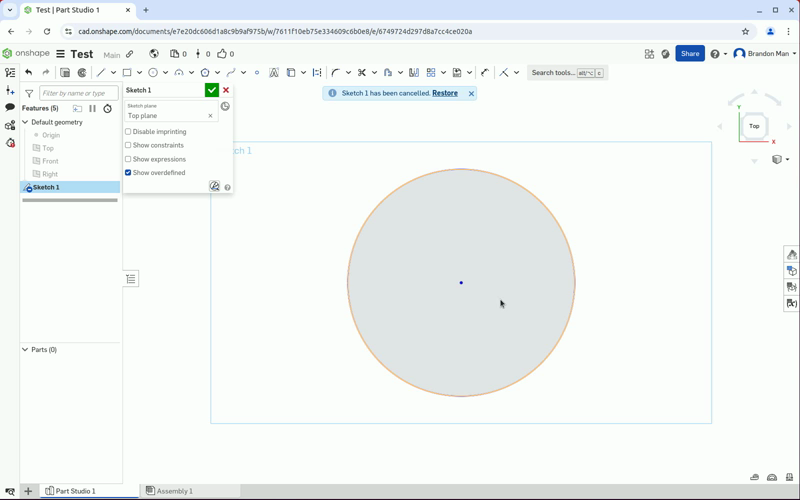
click(500, 299)
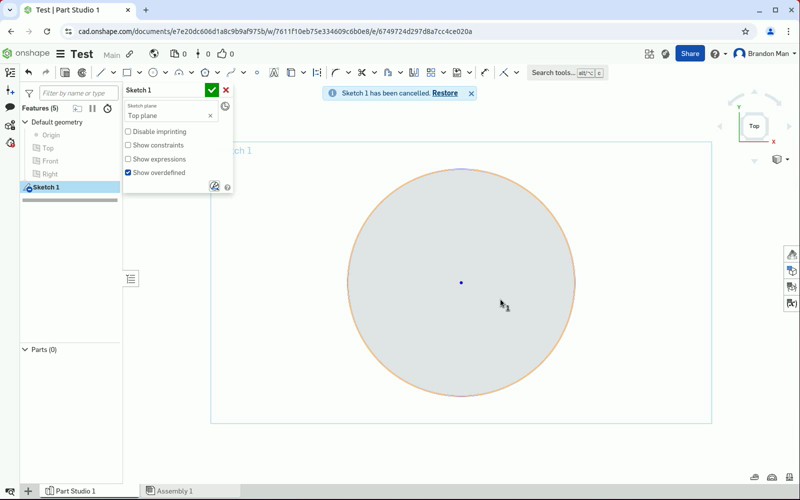
mouse_move(73, 352)
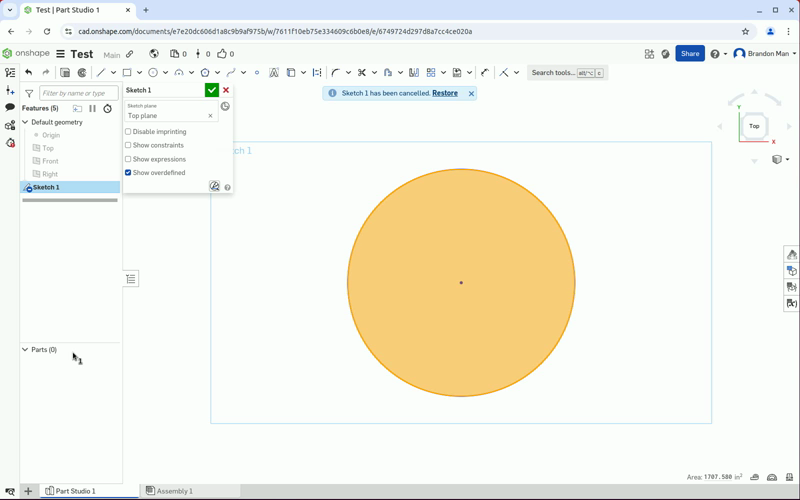
key(shift+y)
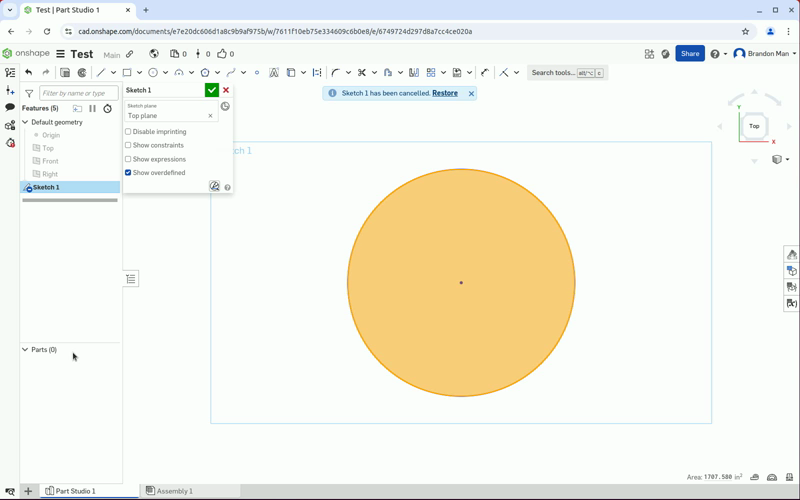
key(shift+e)
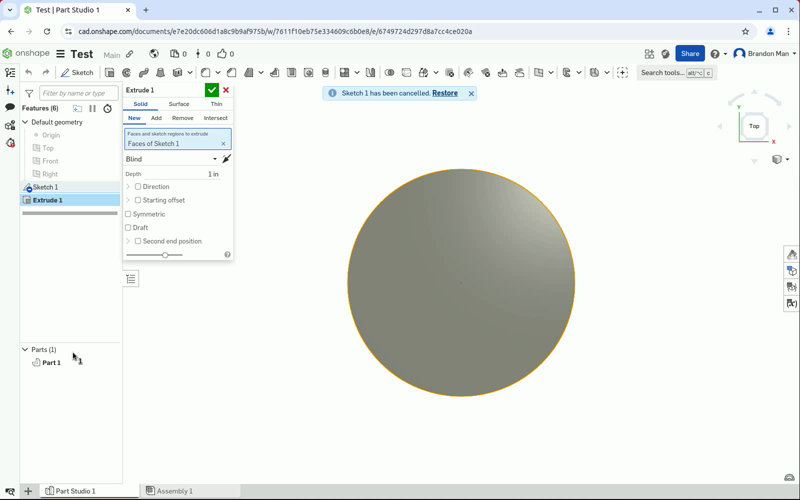
mouse_move(143, 106)
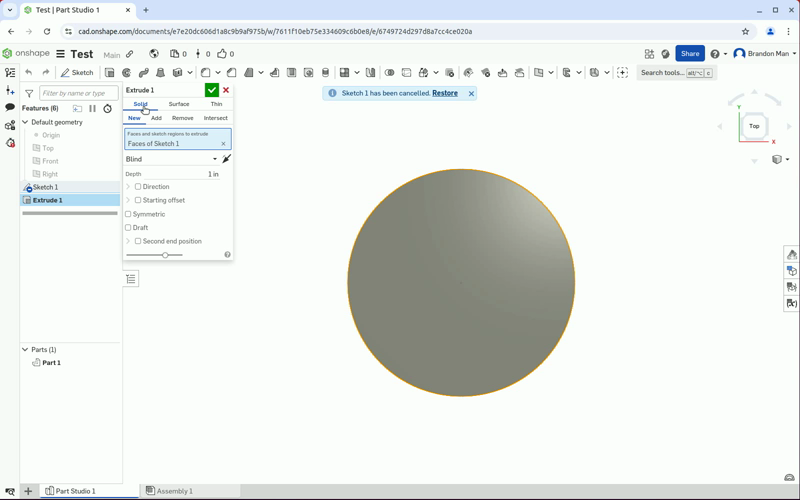
click(143, 106)
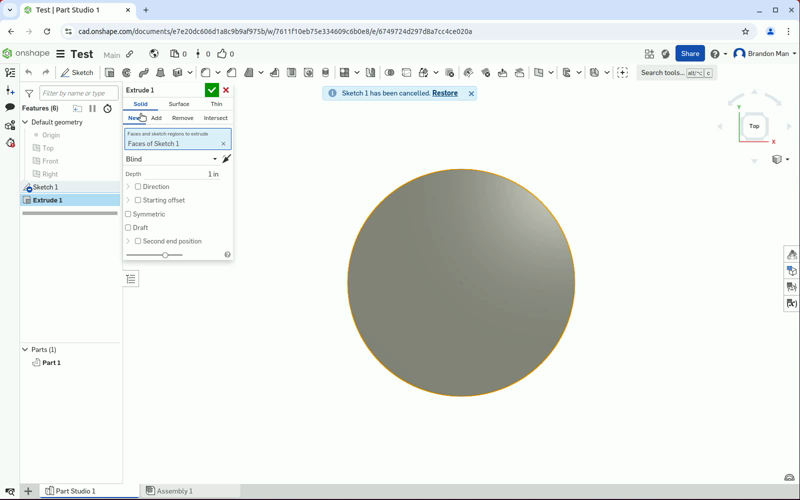
mouse_move(137, 120)
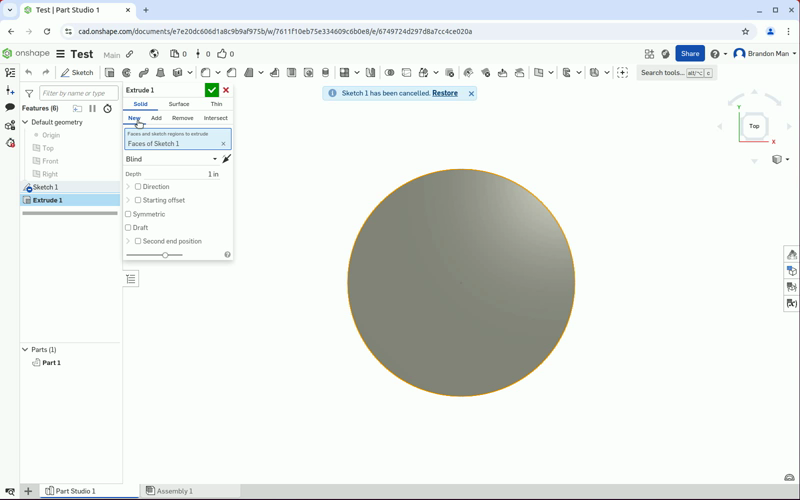
click(137, 120)
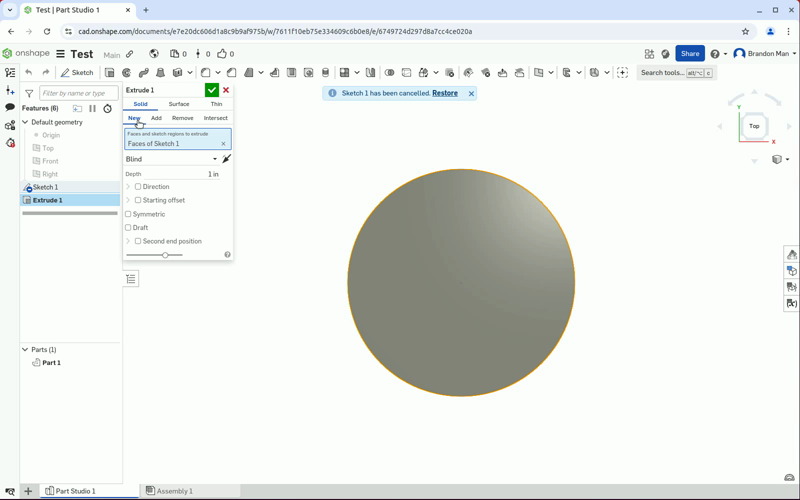
key(tab, 4)
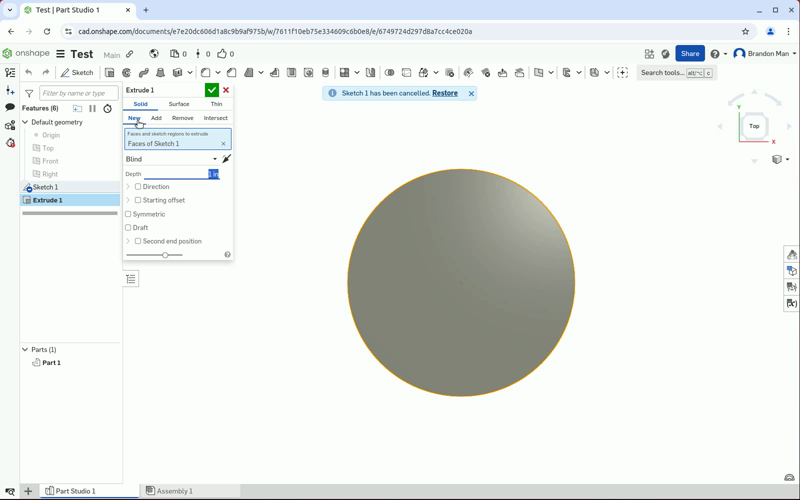
text(0.963)
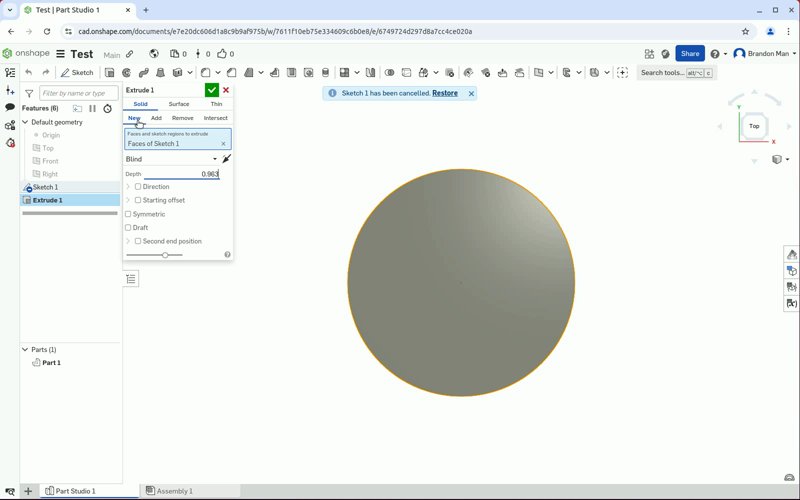
key(enter)
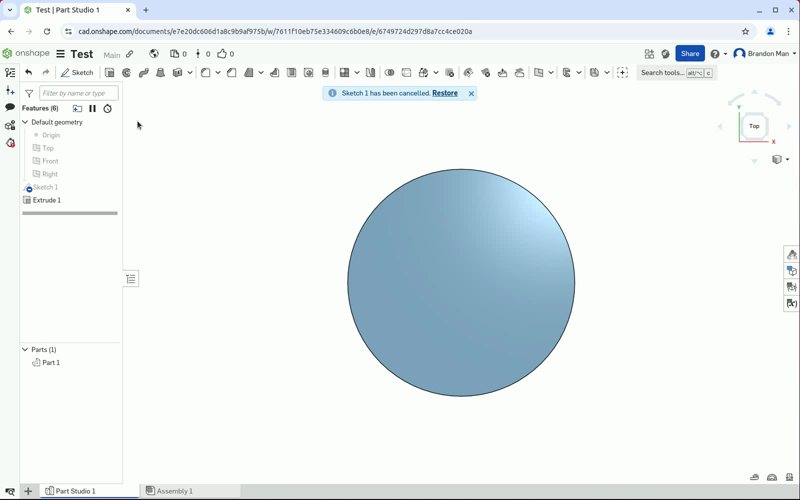
key(shift+h)
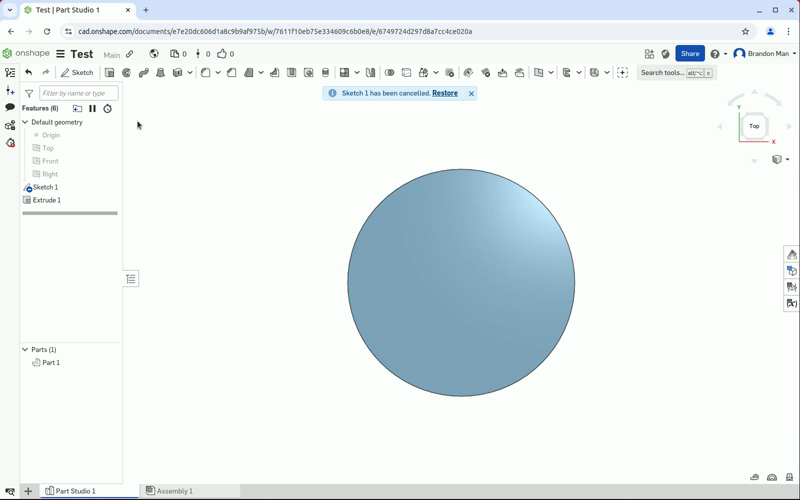
key(shift+h)
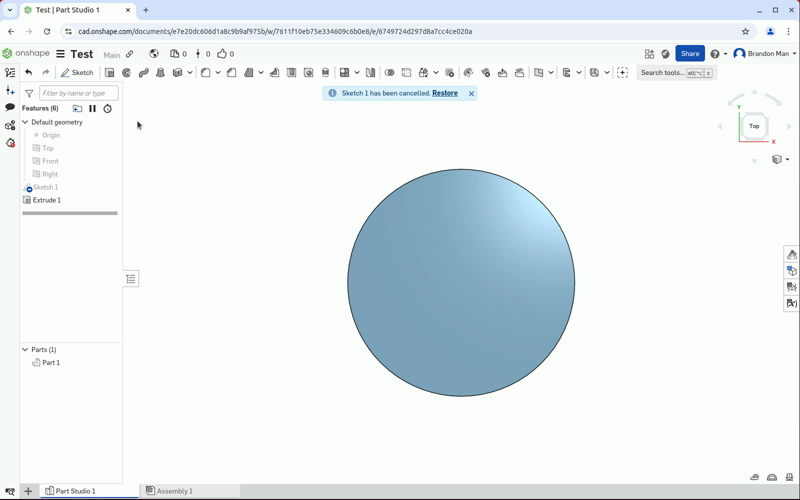
mouse_move(73, 189)
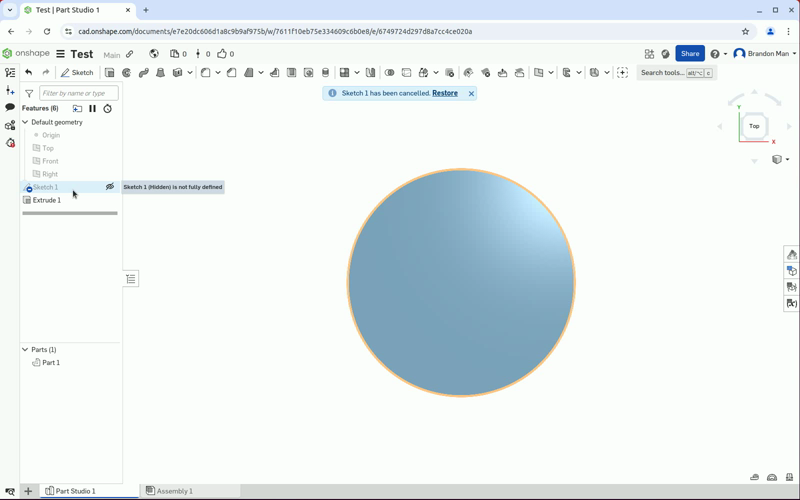
click(73, 189)
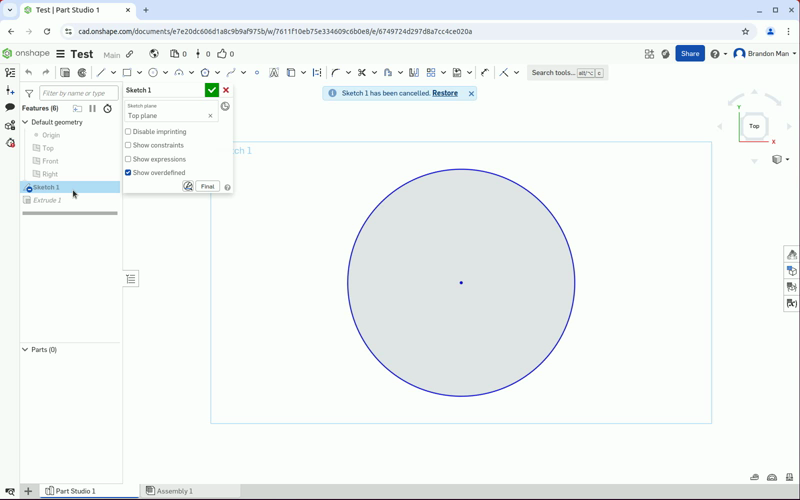
mouse_move(229, 92)
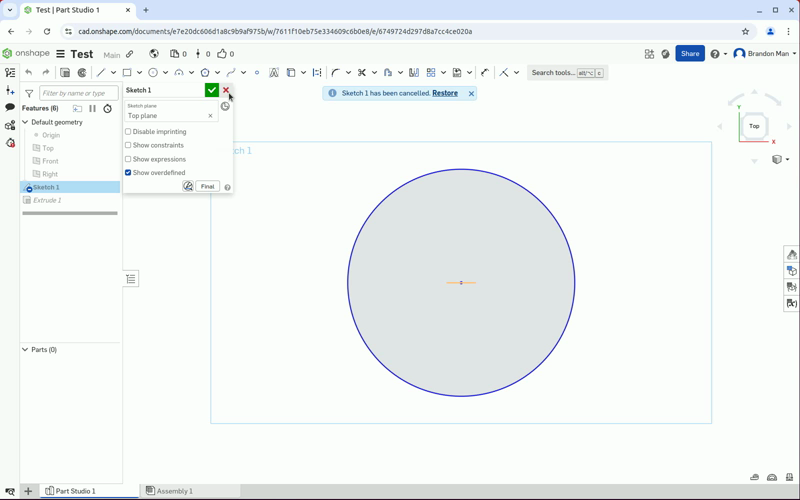
click(229, 92)
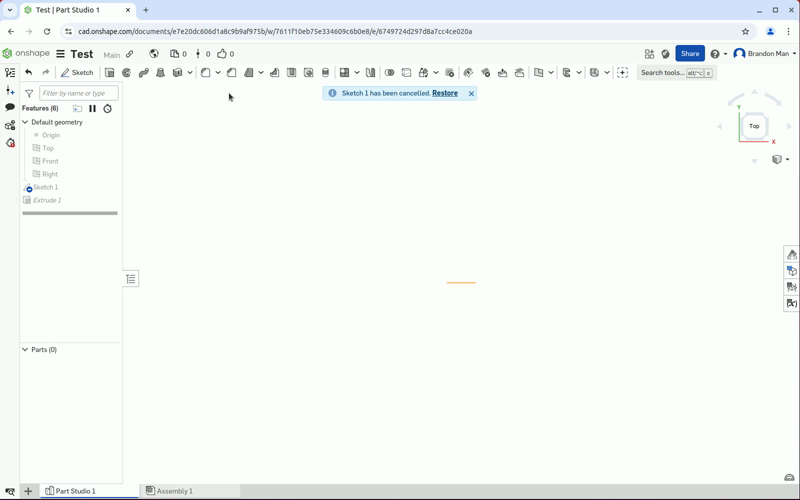
mouse_move(541, 75)
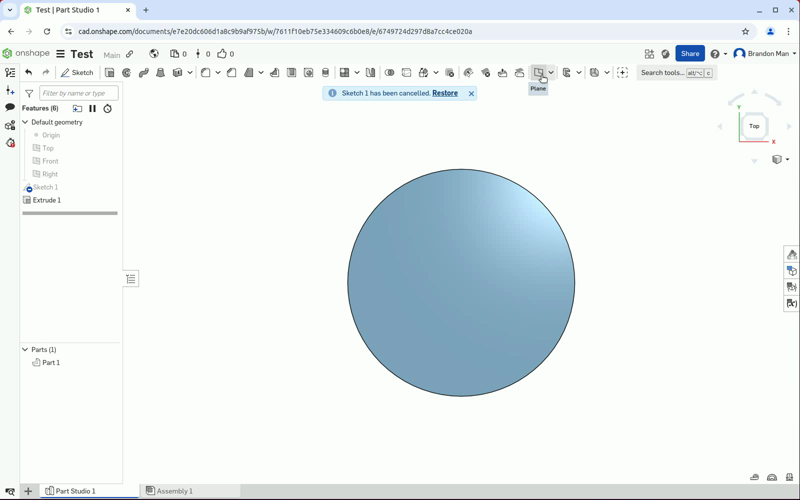
click(541, 75)
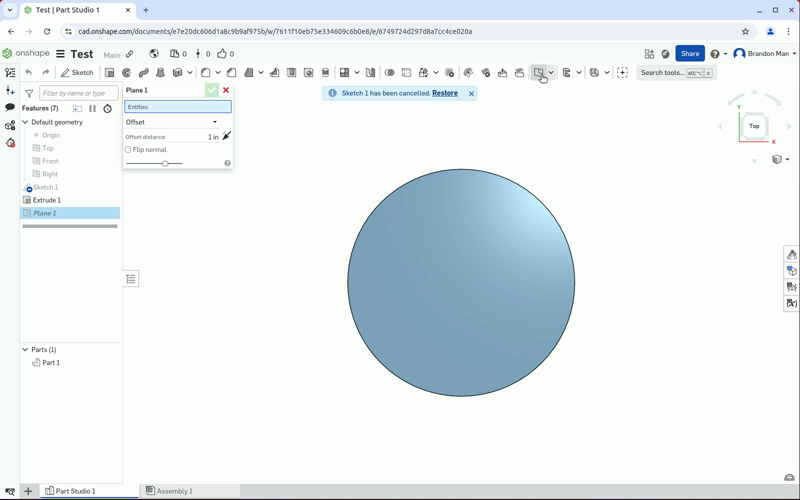
mouse_move(73, 150)
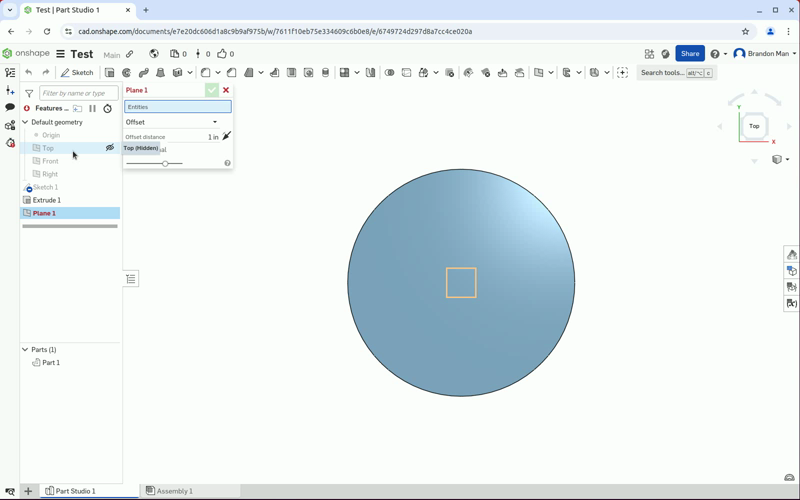
click(73, 150)
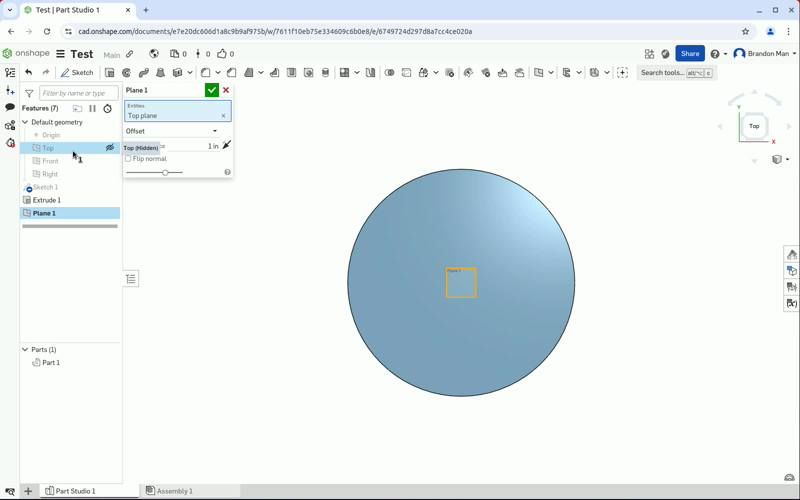
key(tab, 2)
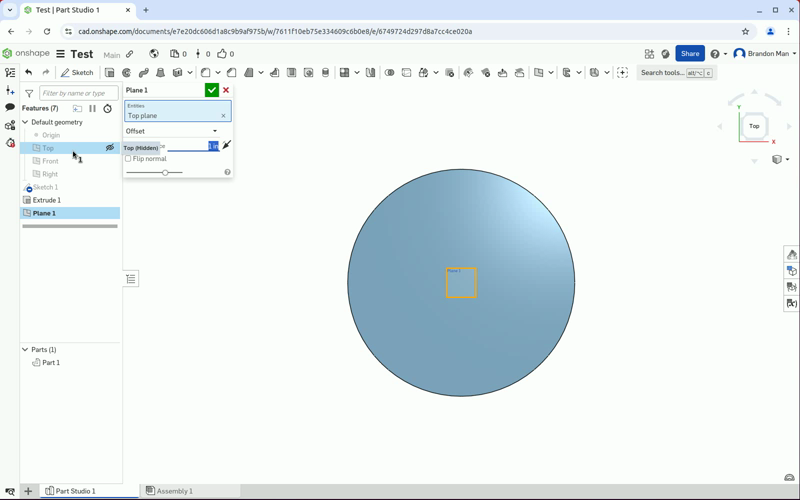
text(0.955)
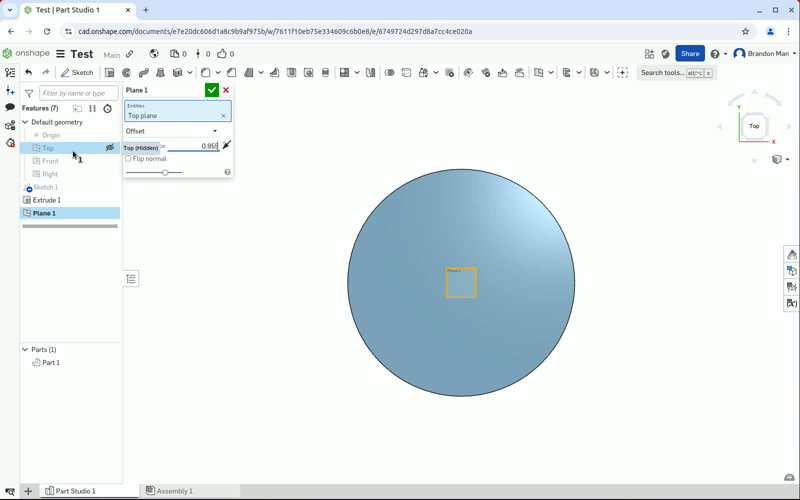
key(enter, 2)
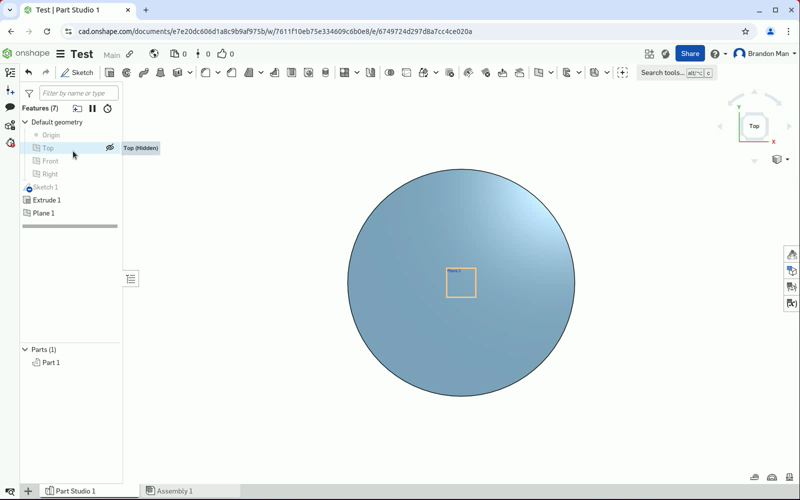
key(shift+s)
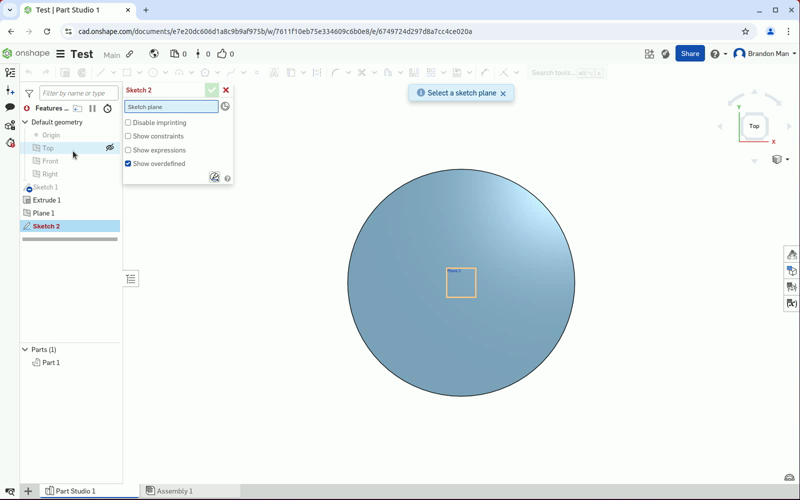
mouse_move(73, 215)
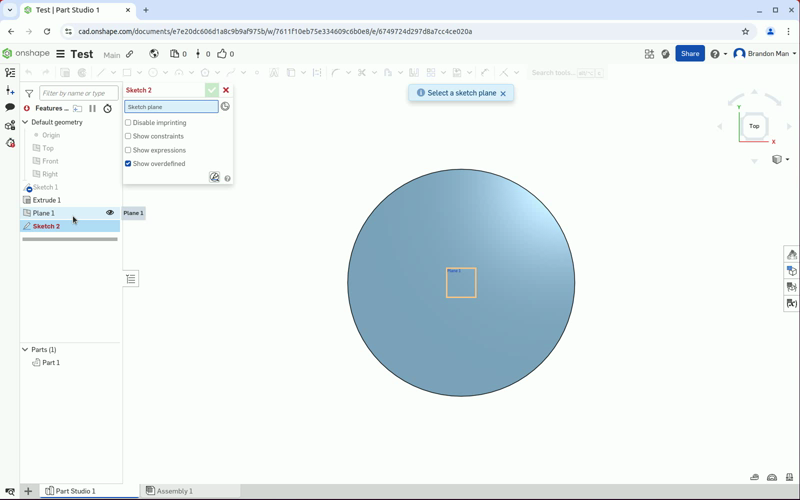
click(73, 215)
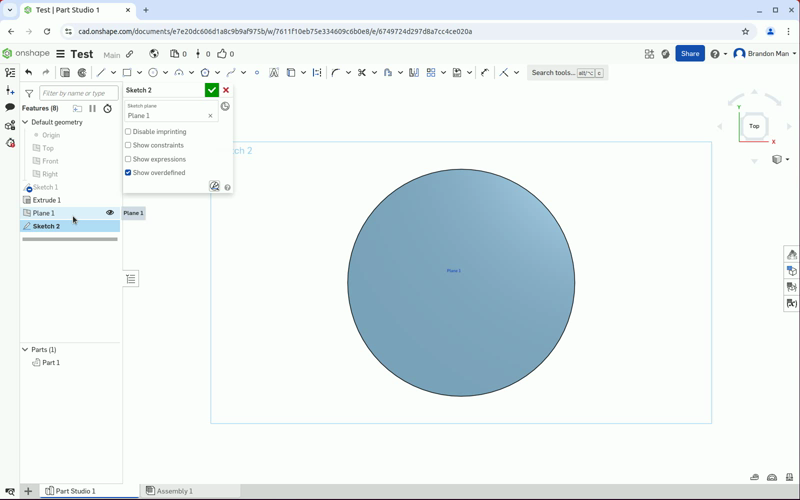
mouse_move(73, 352)
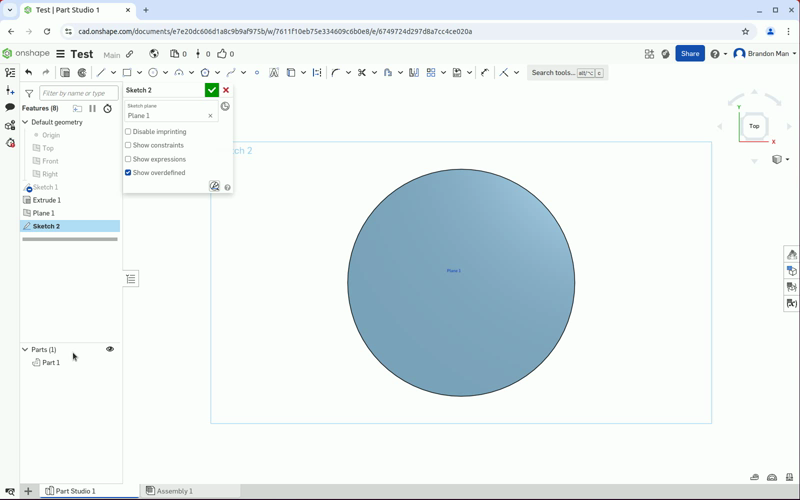
key(y)
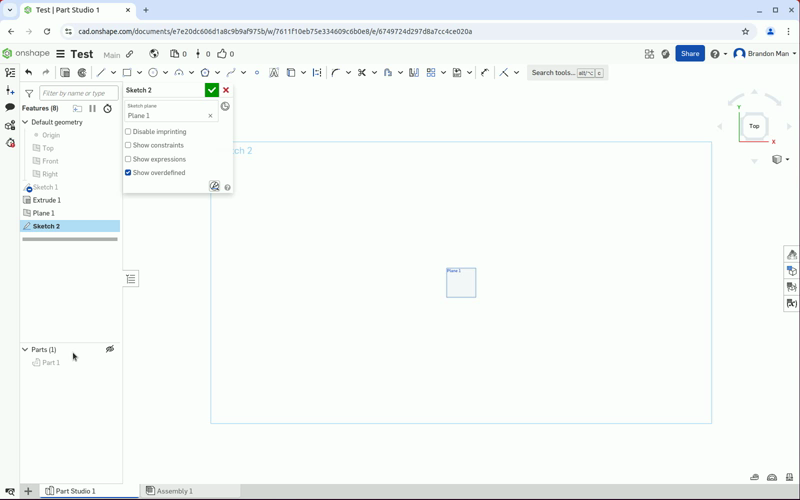
key(c)
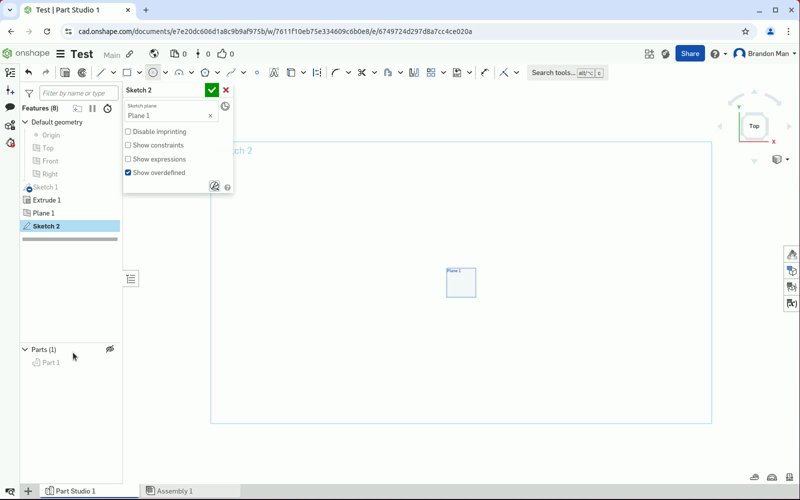
key_down(shift)
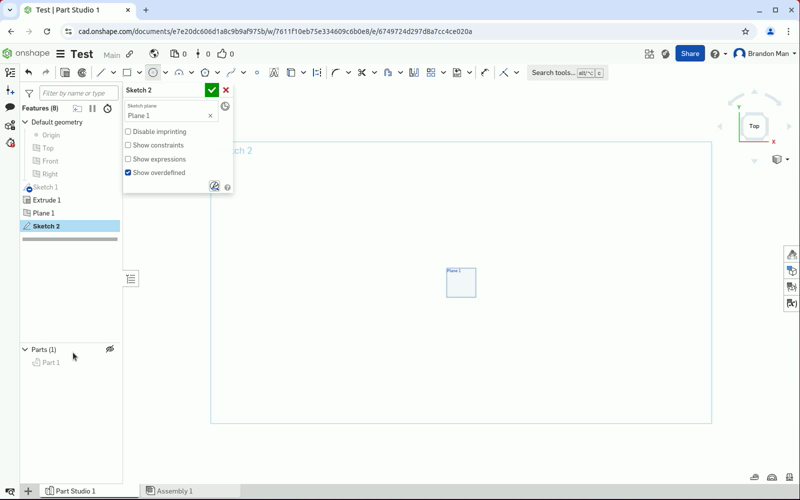
mouse_move(461, 282)
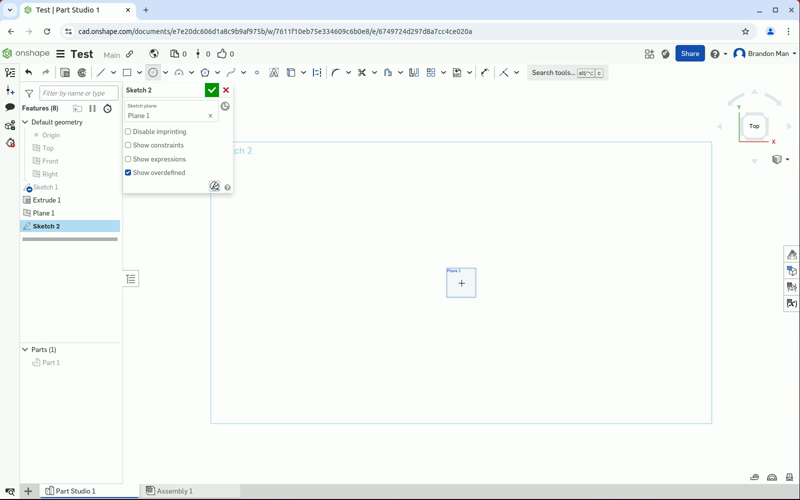
click(461, 282)
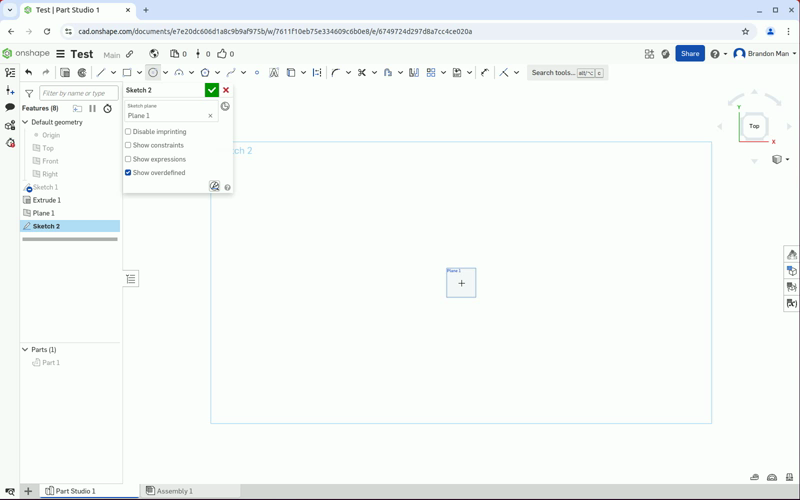
key_up(shift)
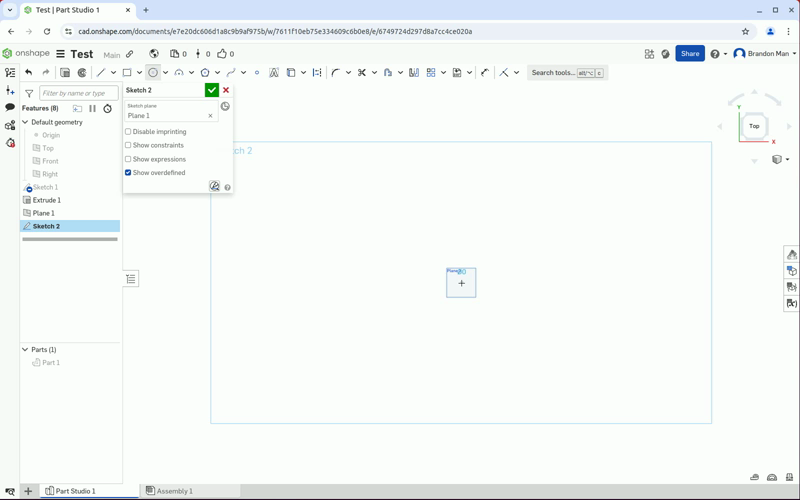
mouse_move(564, 282)
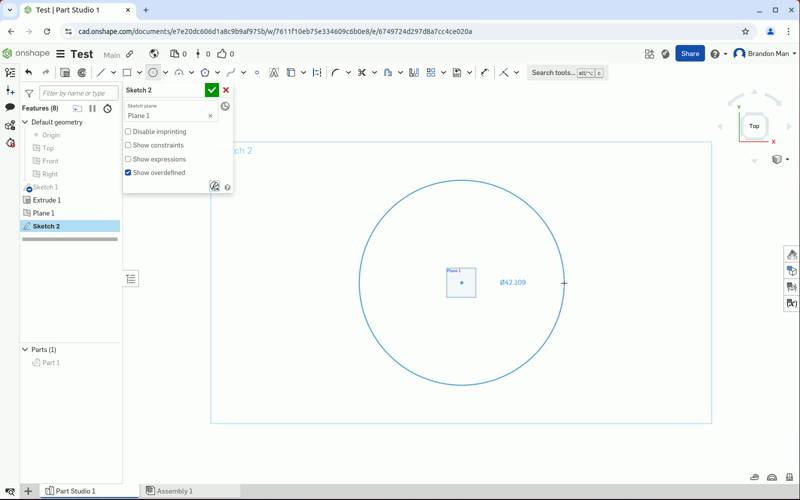
click(564, 282)
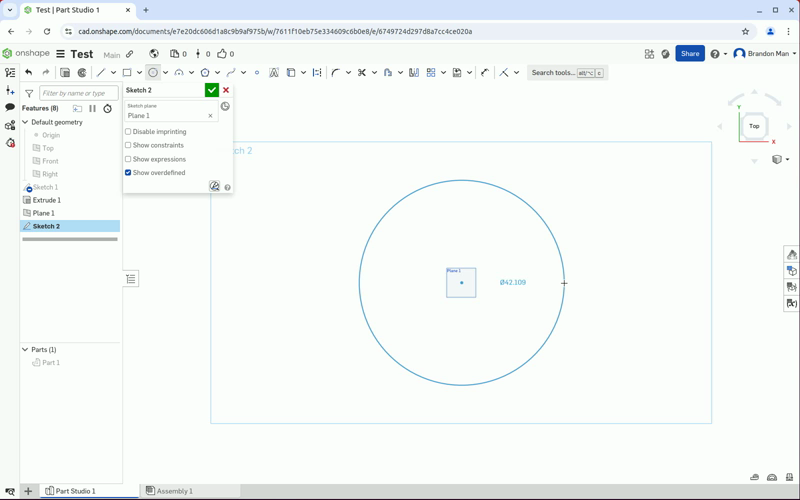
key(esc)
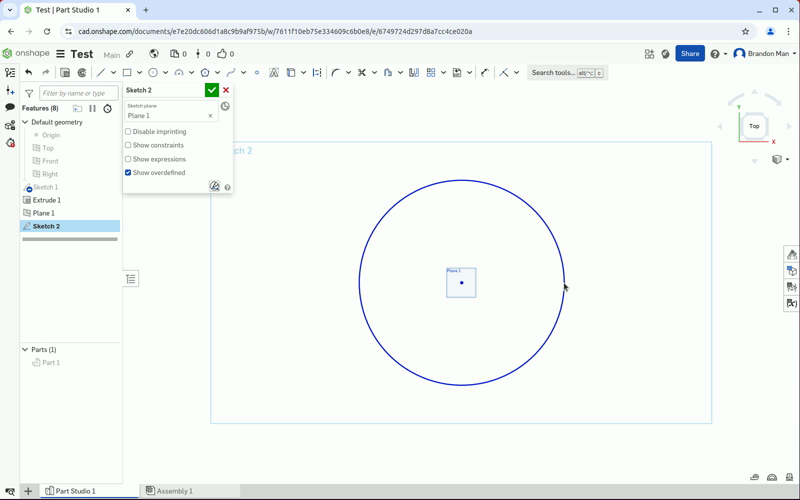
mouse_move(519, 268)
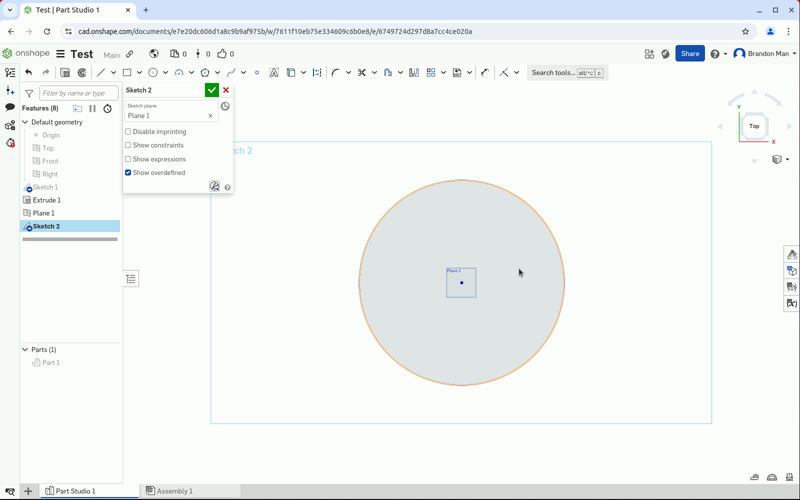
click(519, 268)
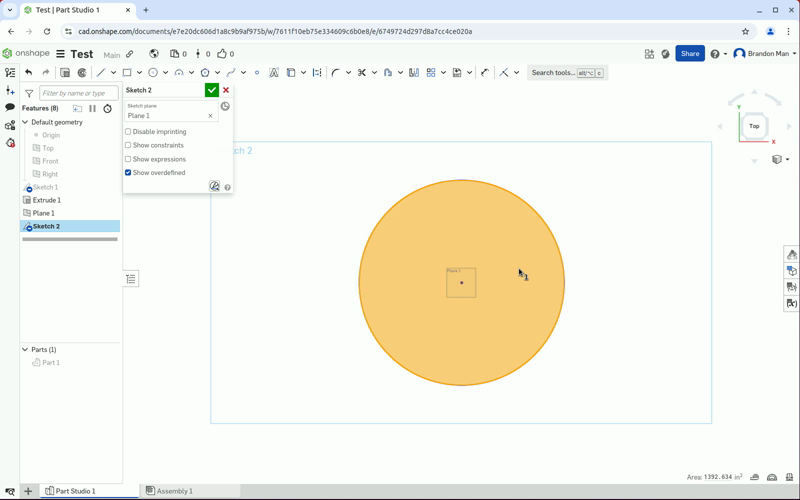
mouse_move(73, 352)
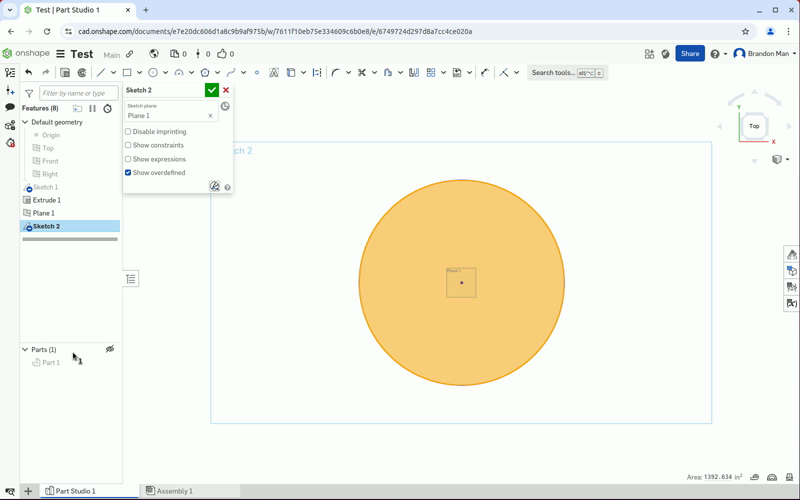
key(shift+y)
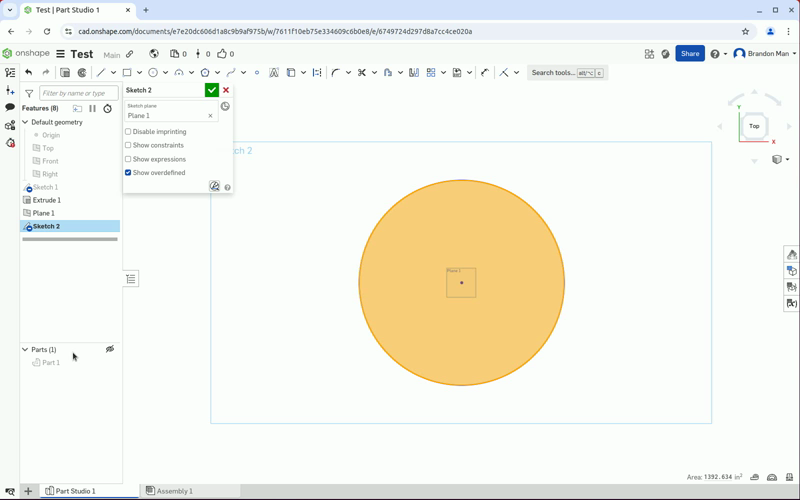
key(shift+e)
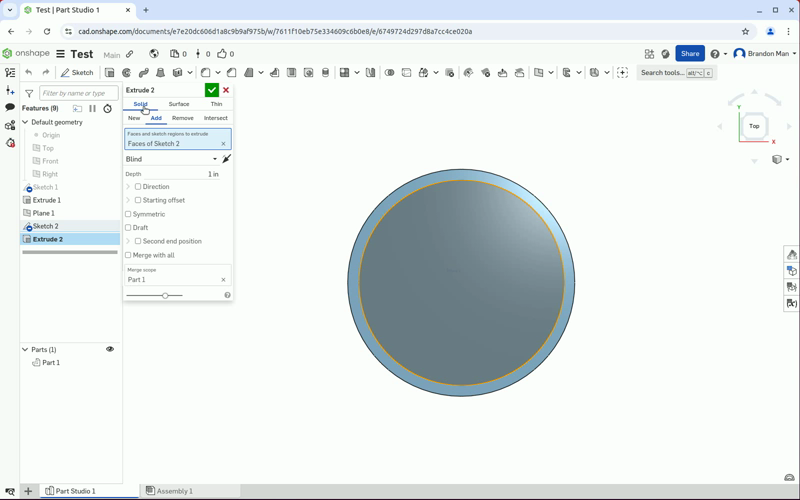
mouse_move(143, 106)
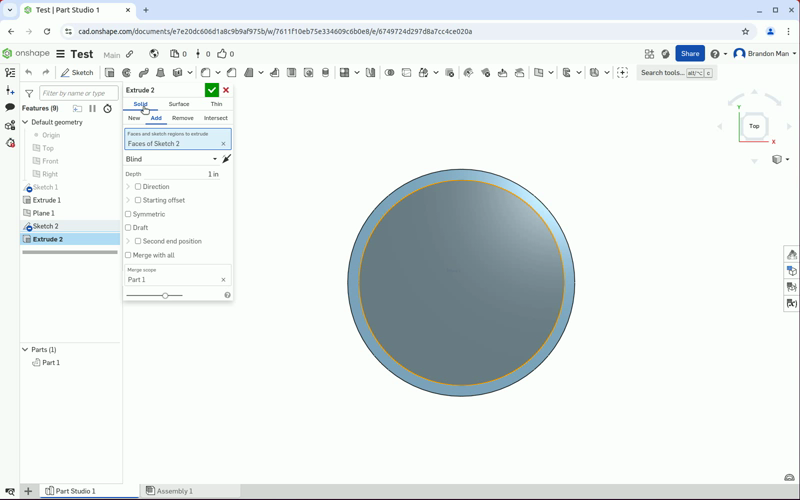
click(143, 106)
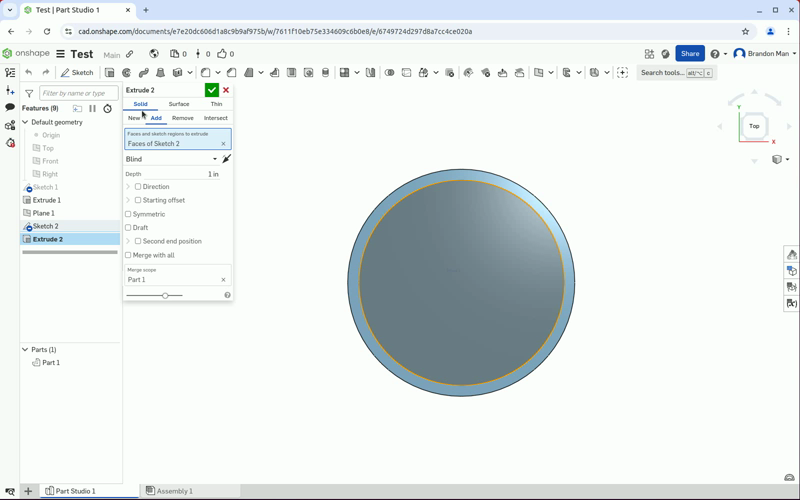
mouse_move(137, 120)
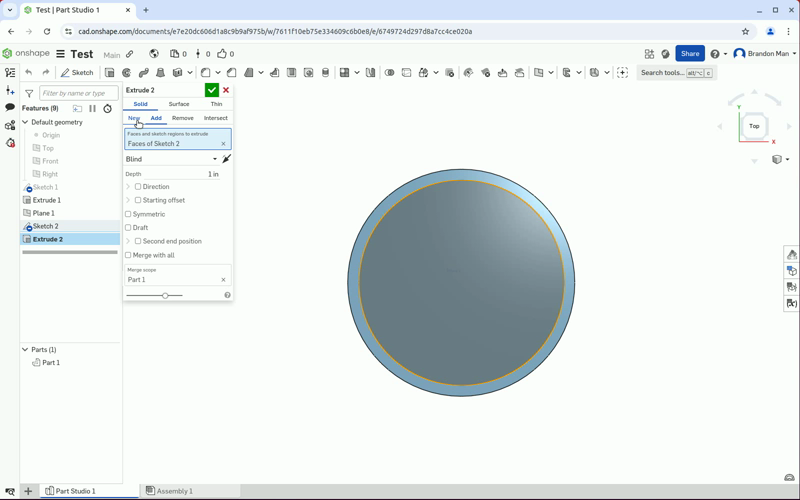
click(137, 120)
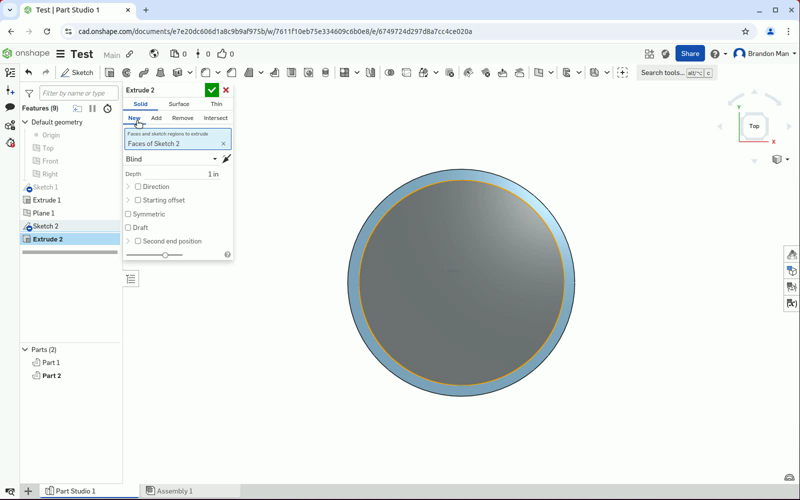
key(tab, 4)
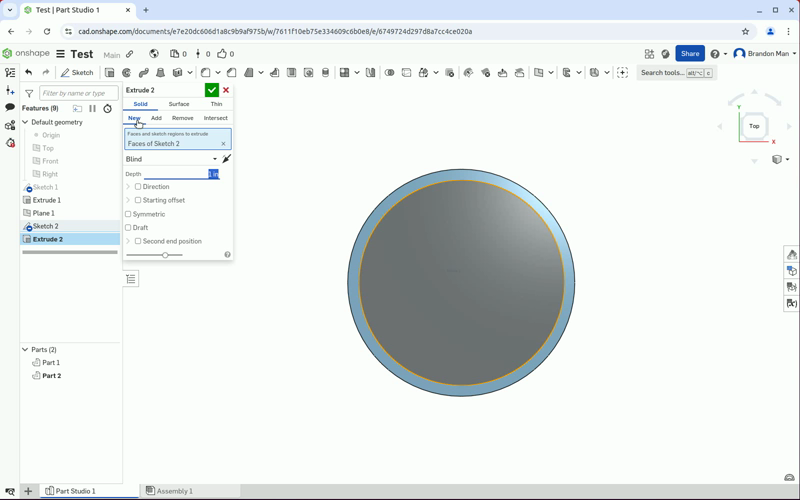
text(4.574)
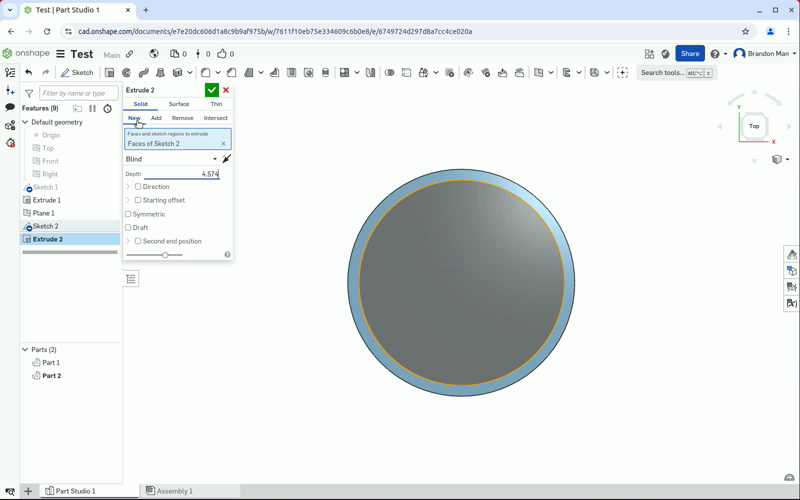
key(enter)
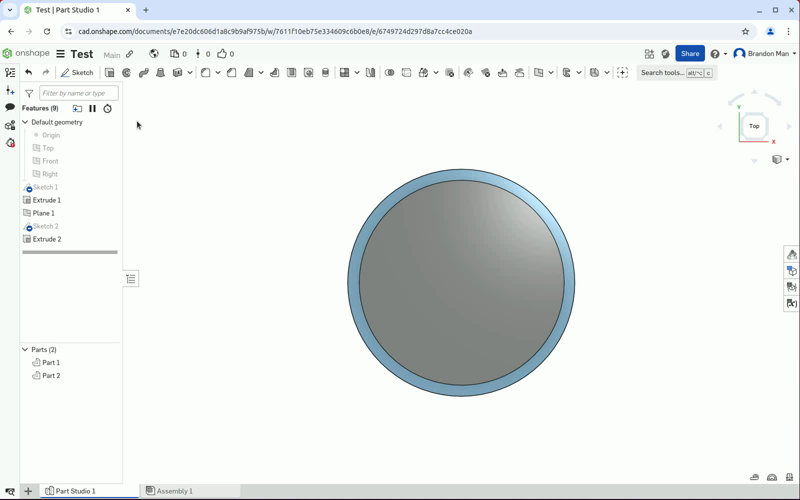
key(shift+h)
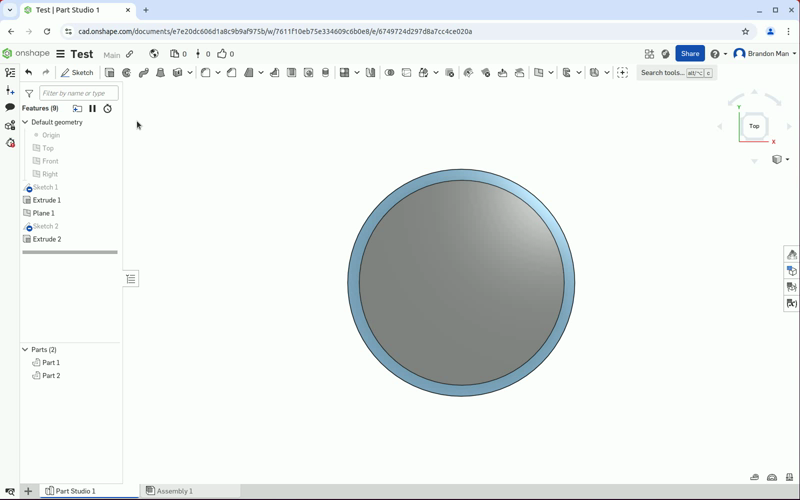
key(shift+h)
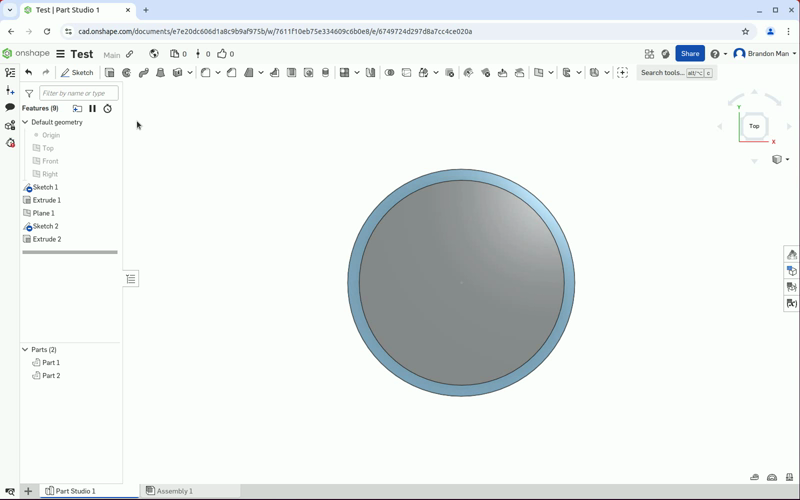
key(shift+7)
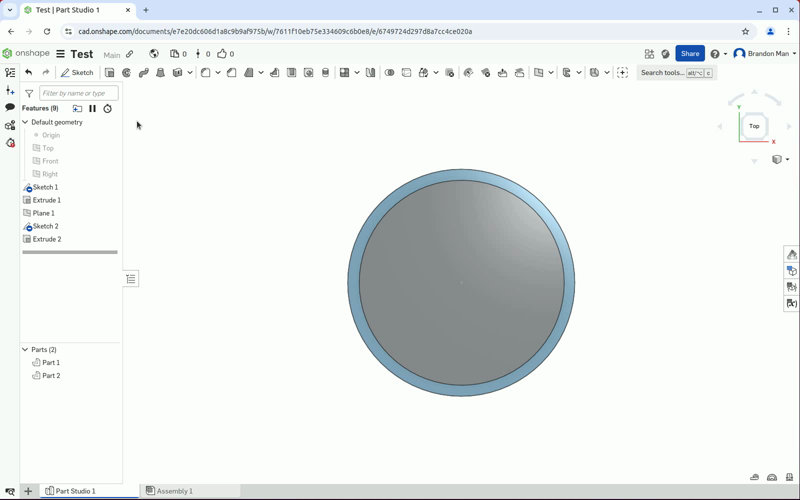
key(up, 3)
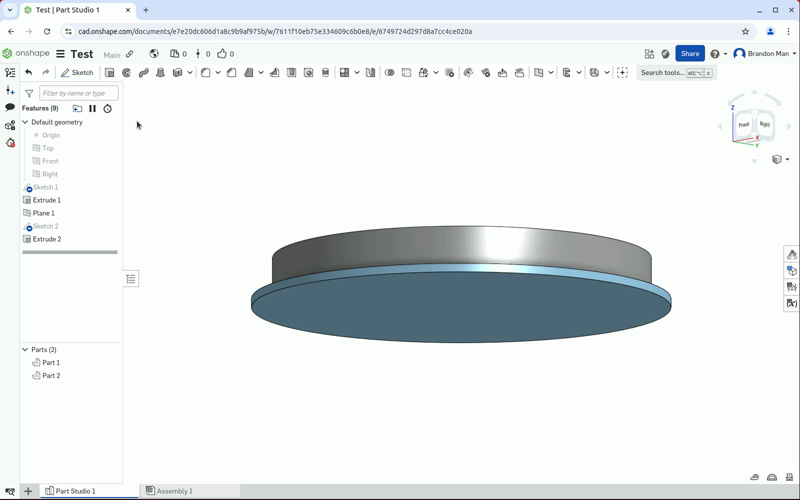
key(left, 3)
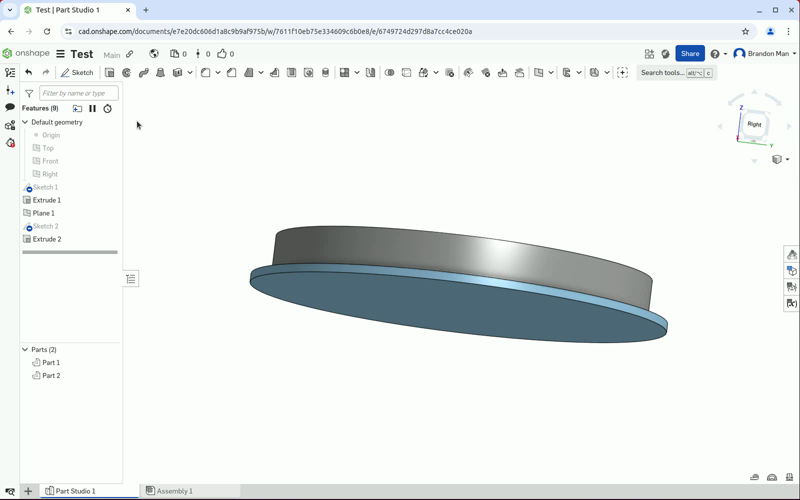
key(right, 3)
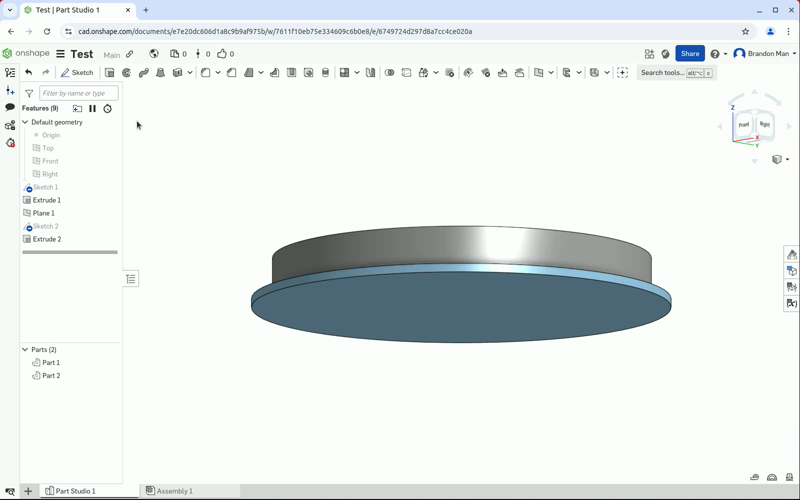
key(down, 3)
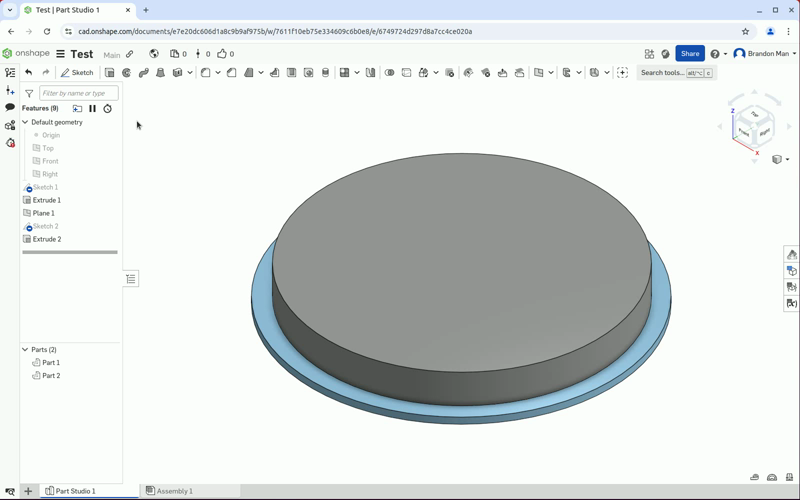
mouse_move(73, 189)
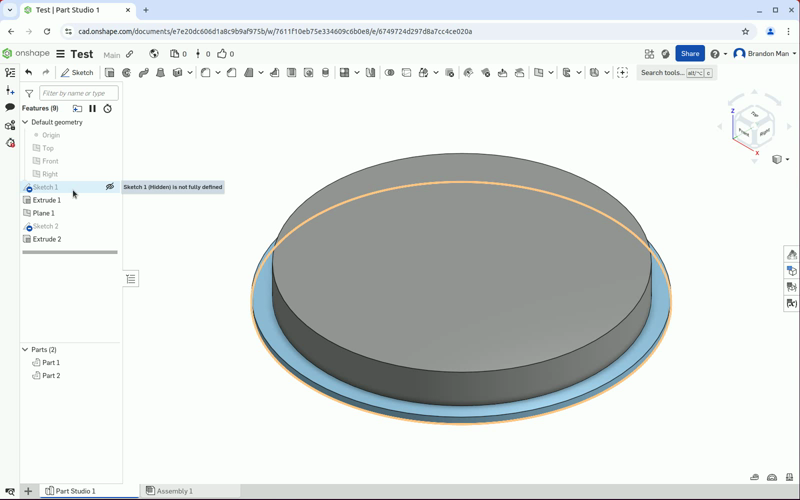
click(73, 189)